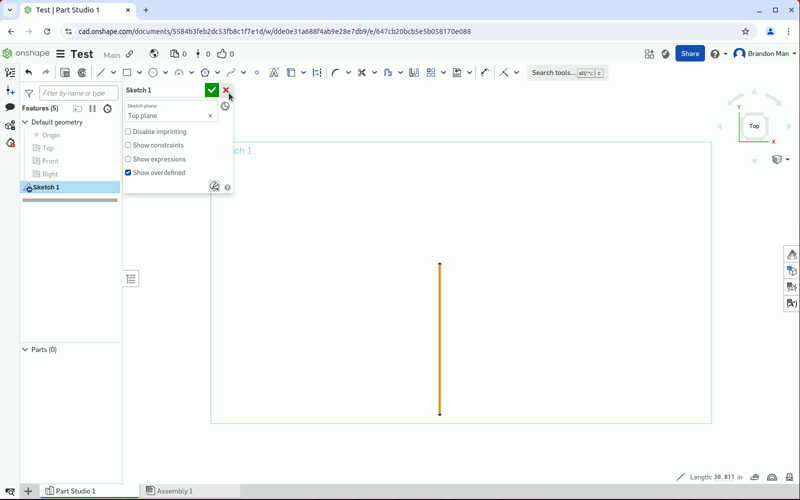
key(shift+h)
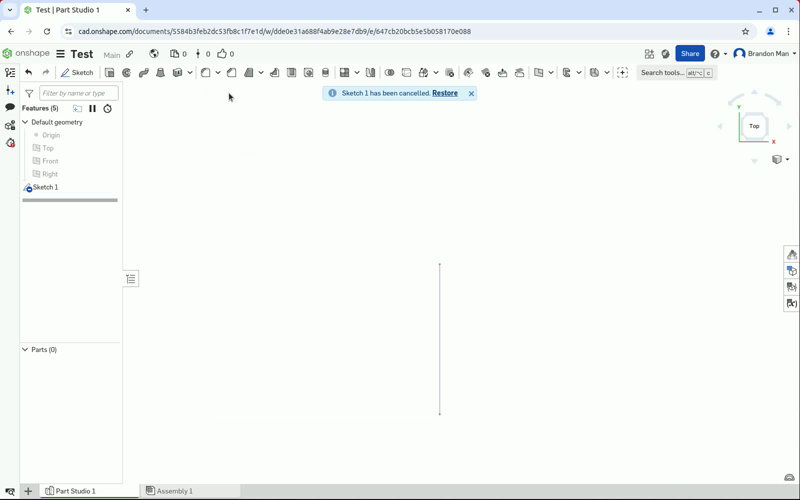
key(shift+s)
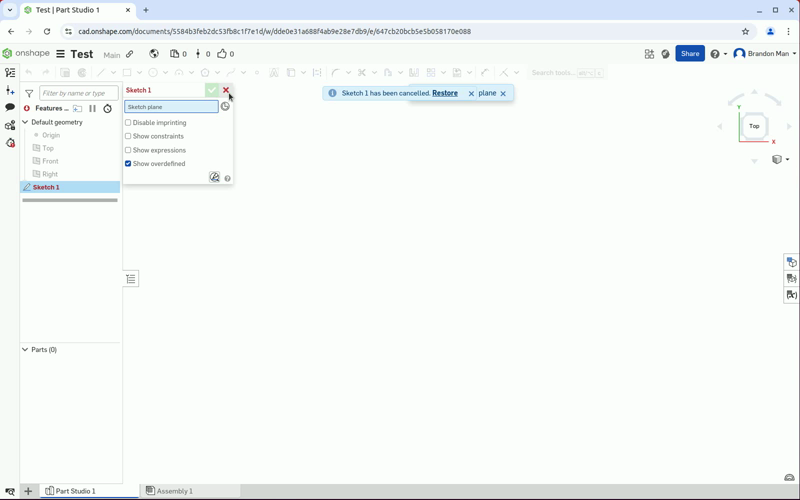
mouse_move(73, 150)
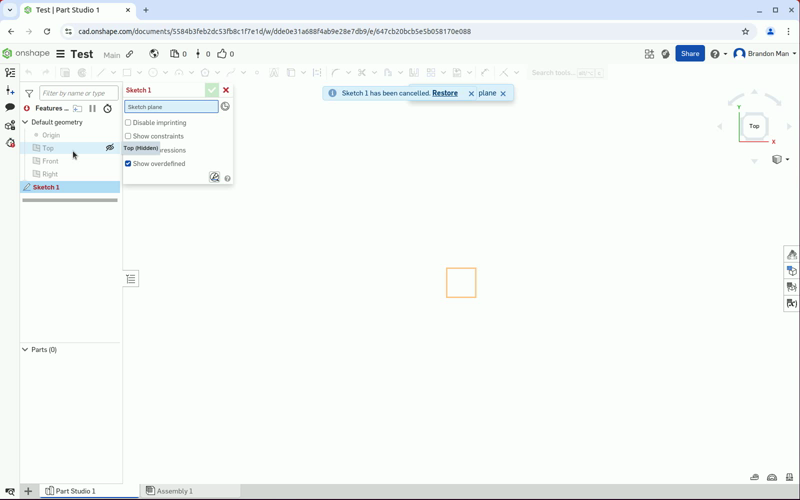
click(73, 150)
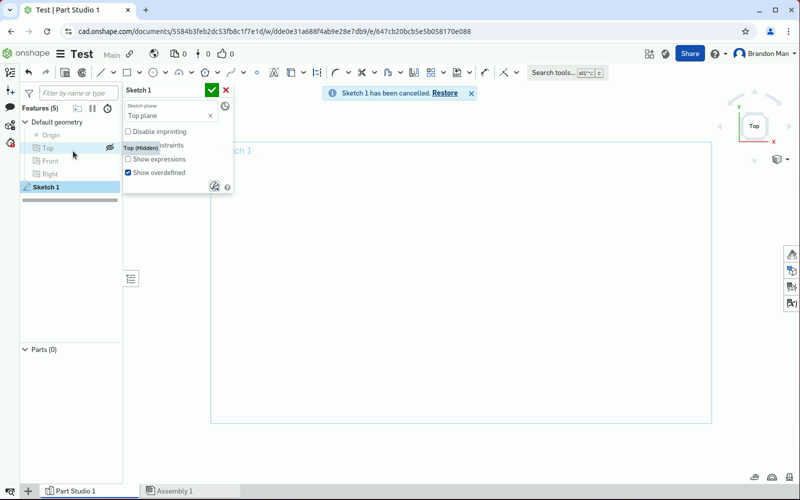
mouse_move(73, 352)
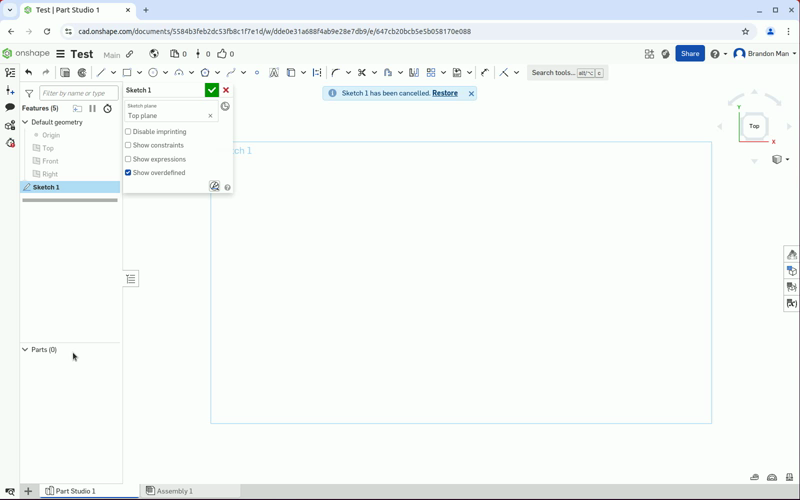
key(y)
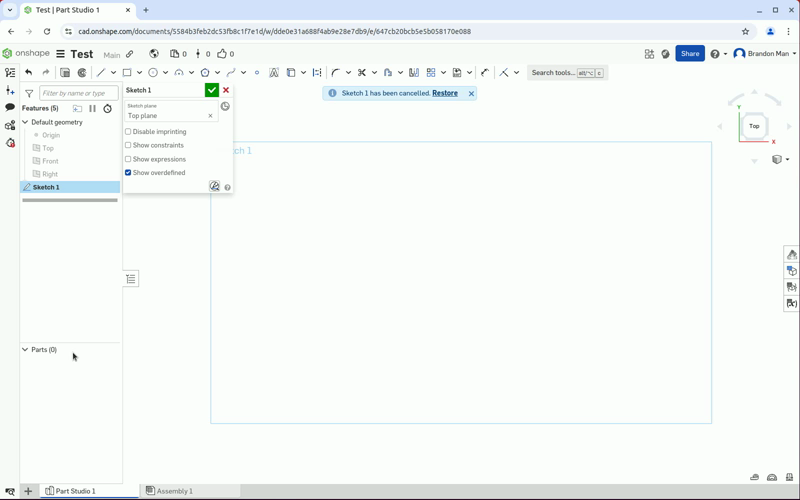
key(c)
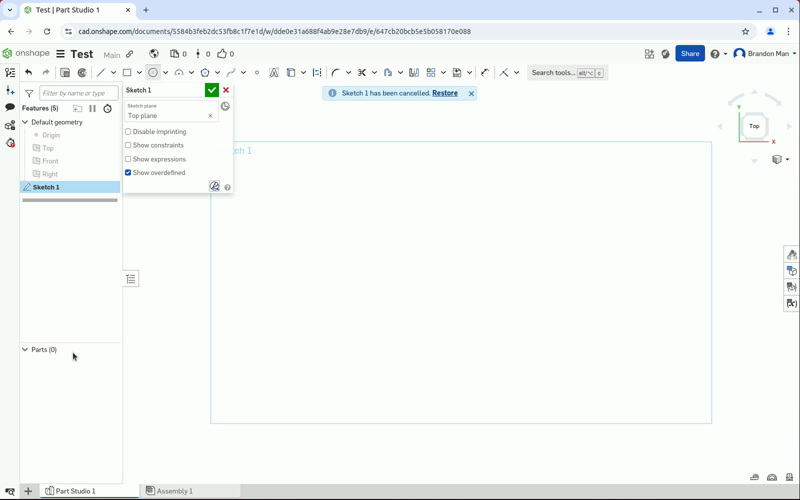
key_down(shift)
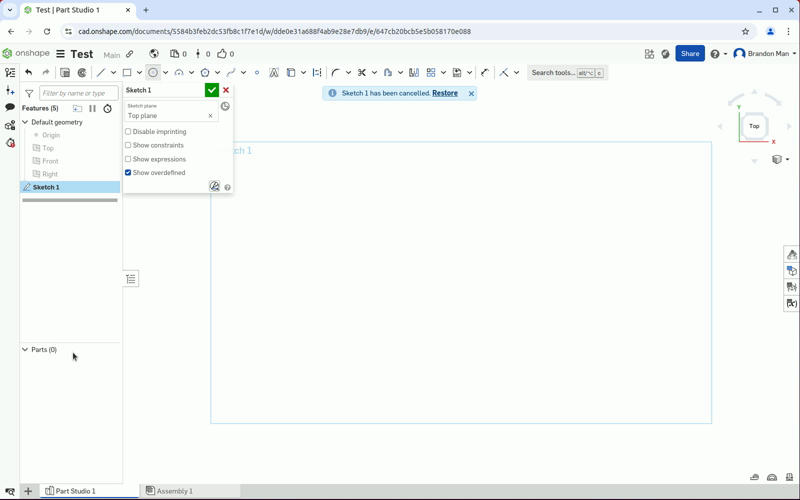
mouse_move(461, 282)
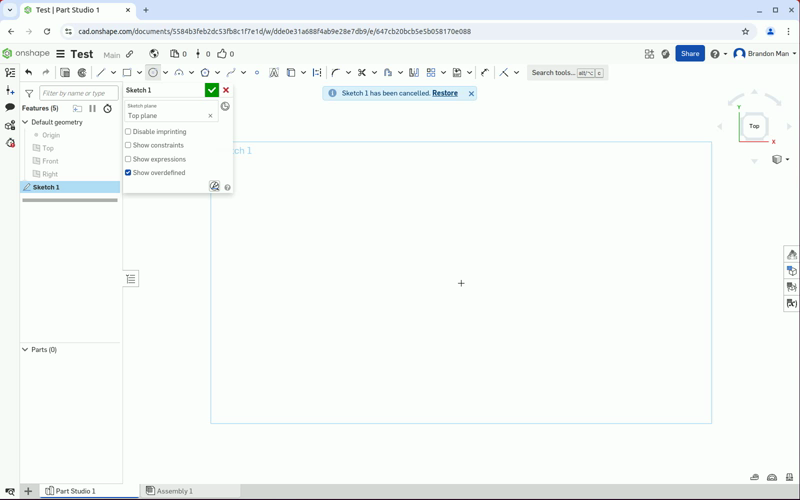
click(461, 282)
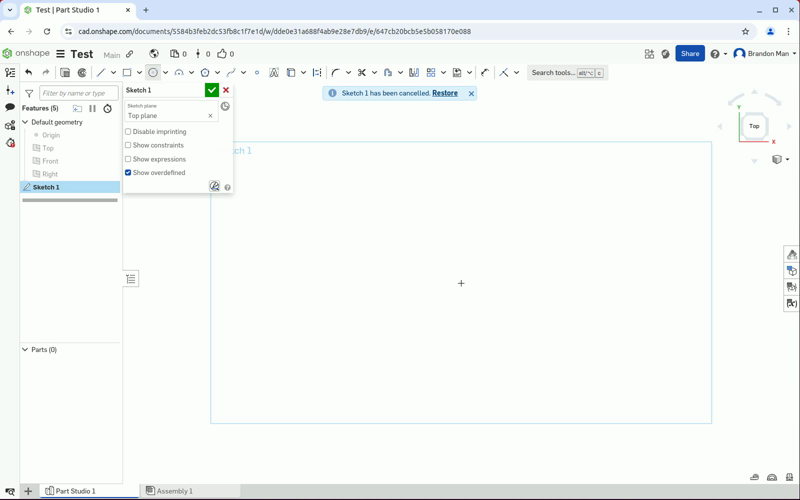
key_up(shift)
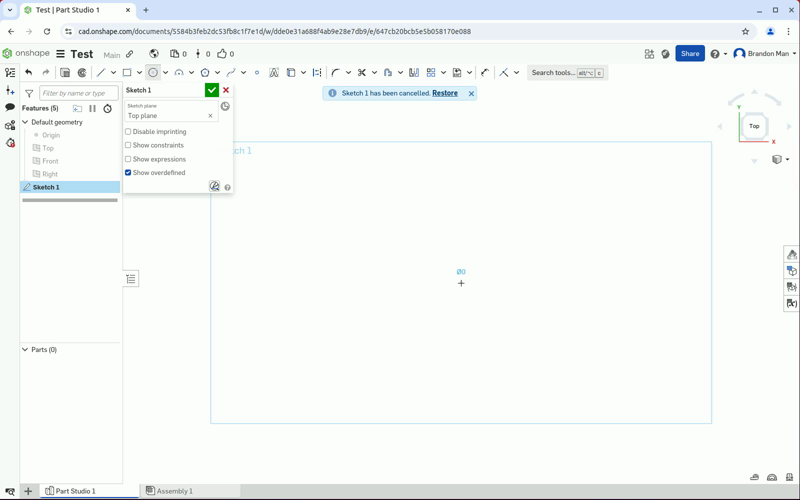
mouse_move(574, 282)
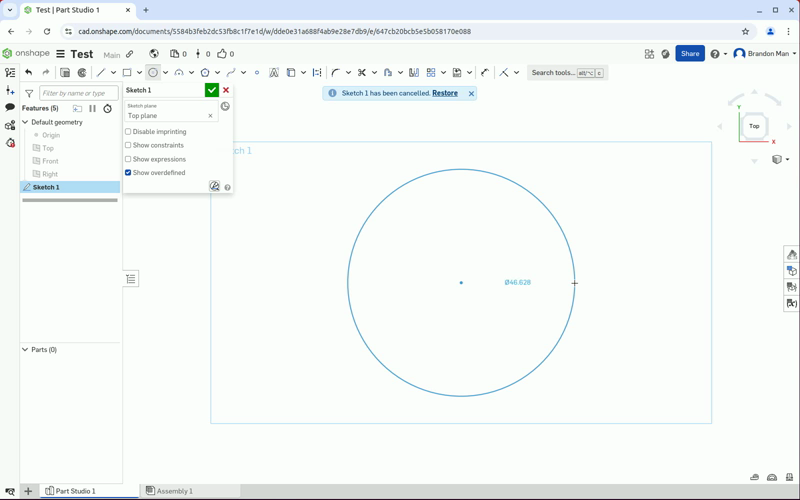
click(574, 282)
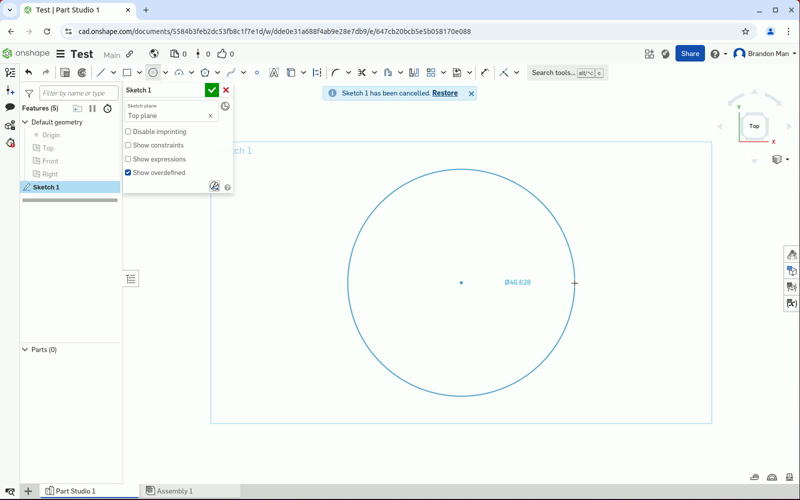
key(esc)
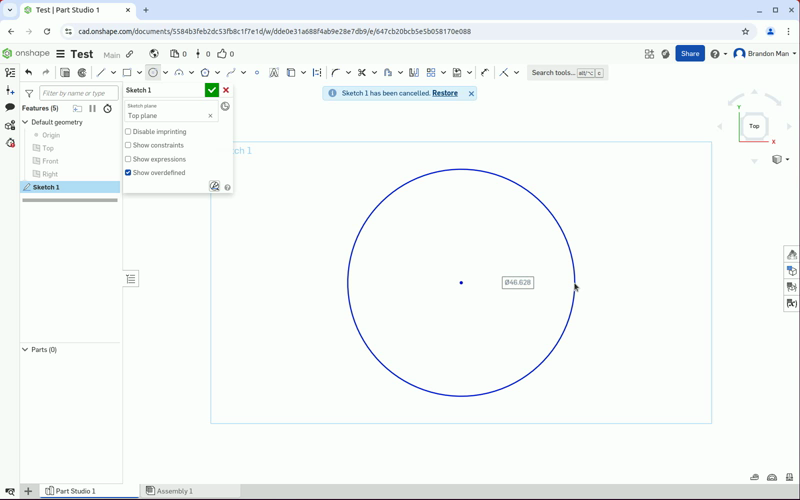
key(c)
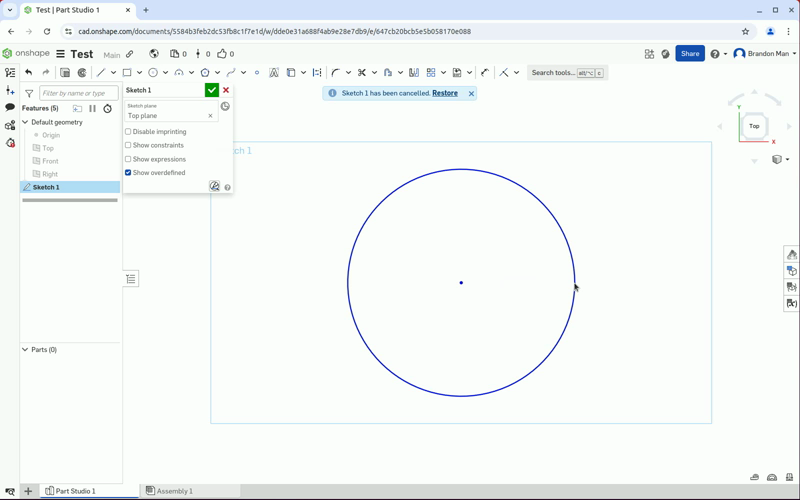
key_down(shift)
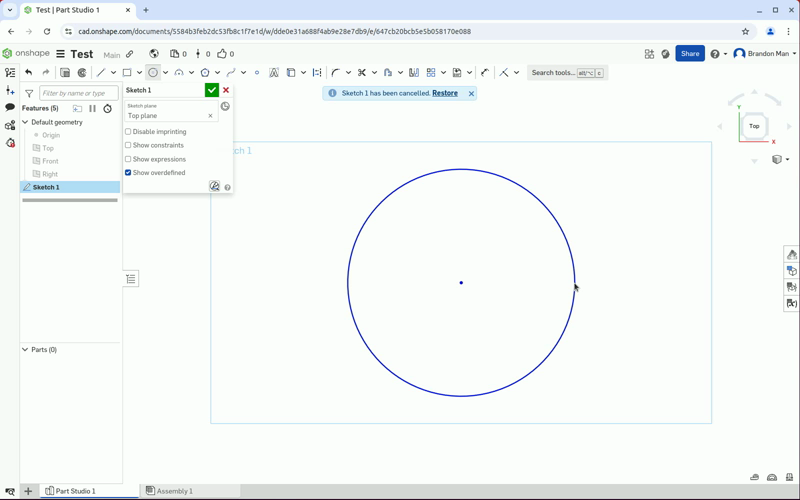
mouse_move(461, 282)
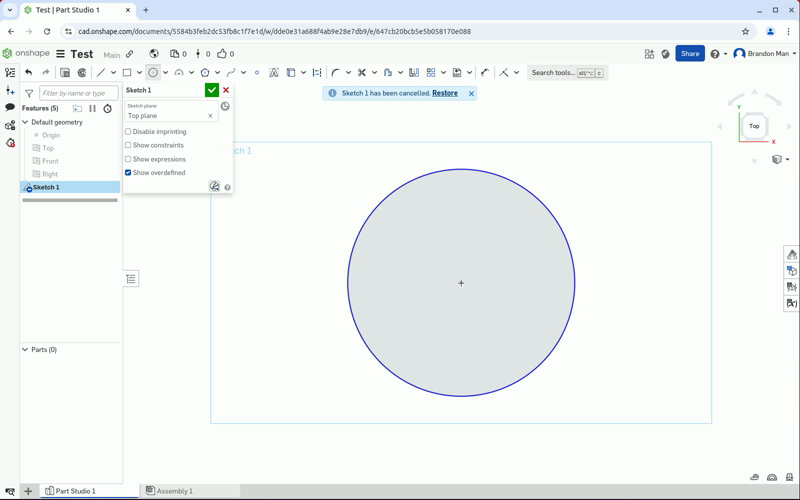
click(461, 282)
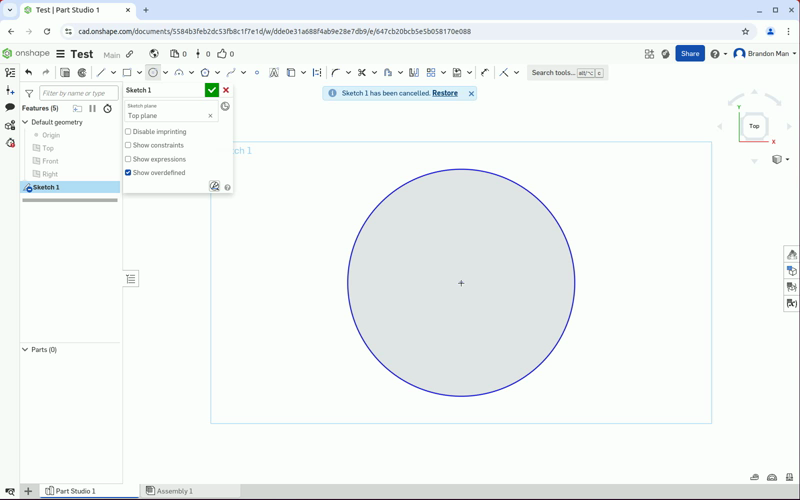
key_up(shift)
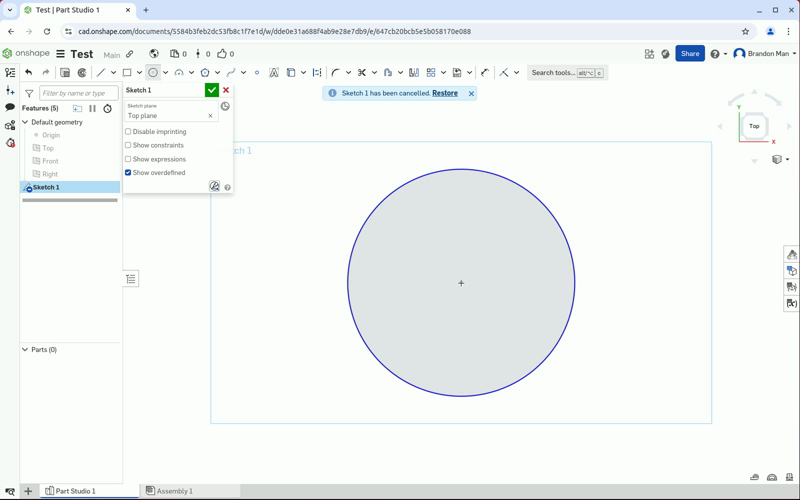
mouse_move(567, 282)
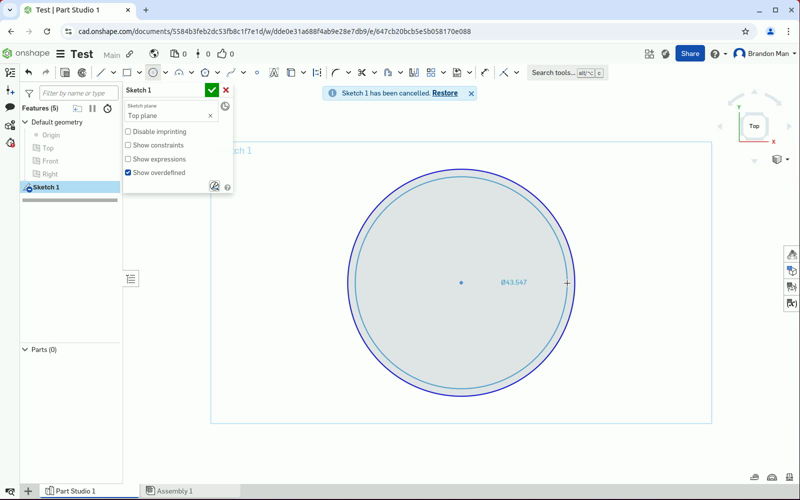
click(567, 282)
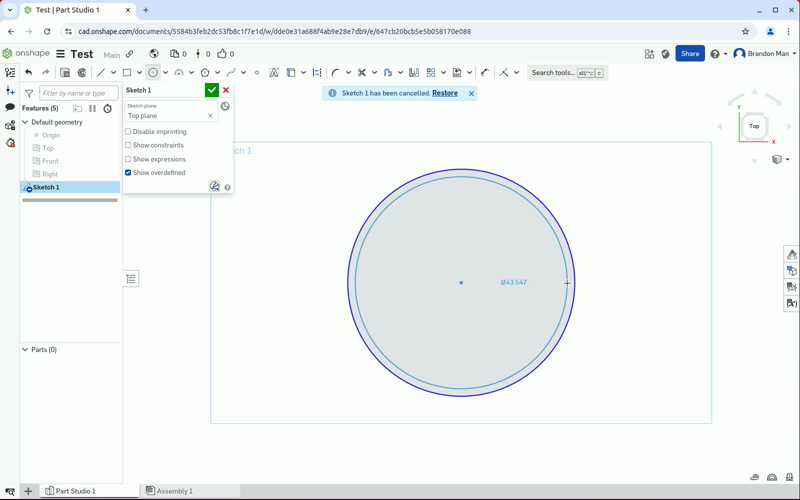
key(esc)
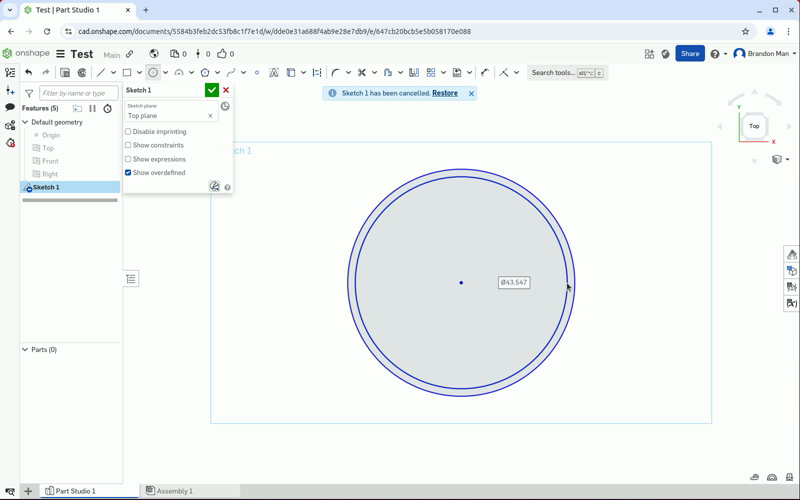
mouse_move(553, 222)
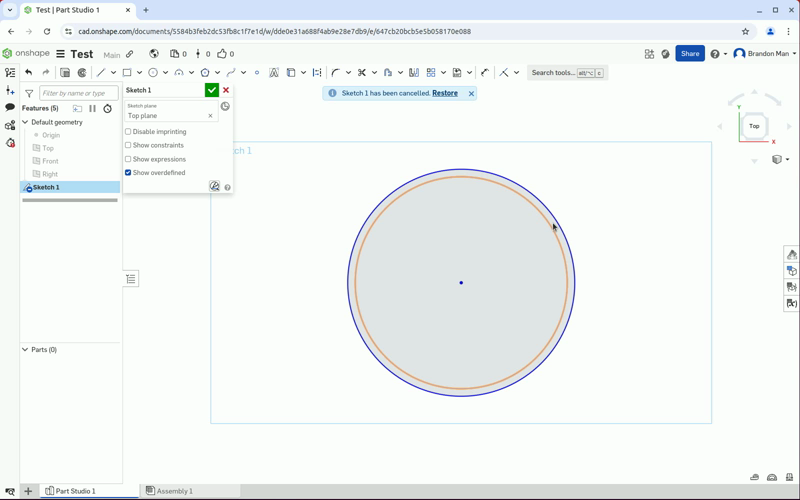
click(553, 222)
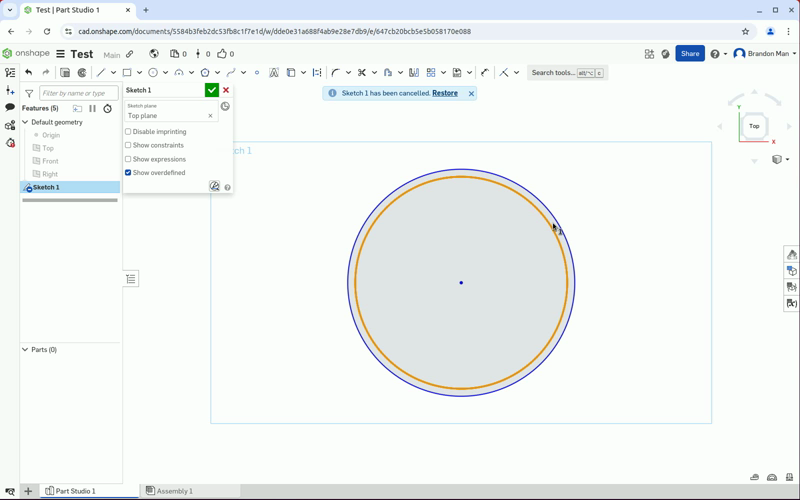
mouse_move(73, 352)
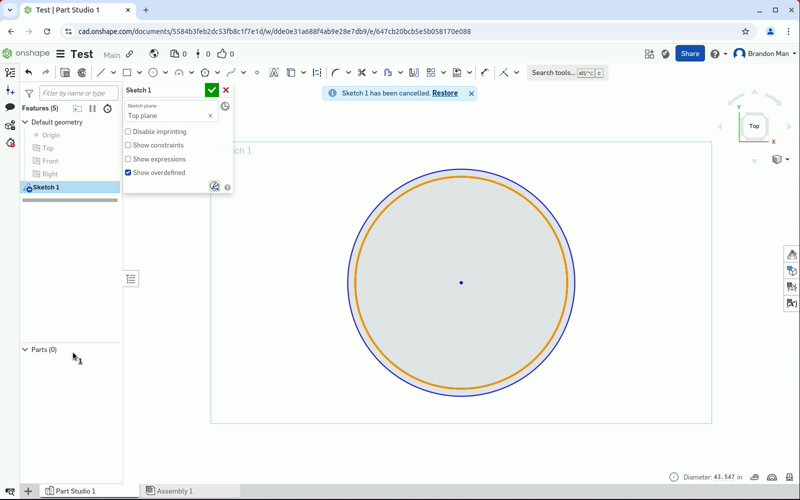
key(shift+y)
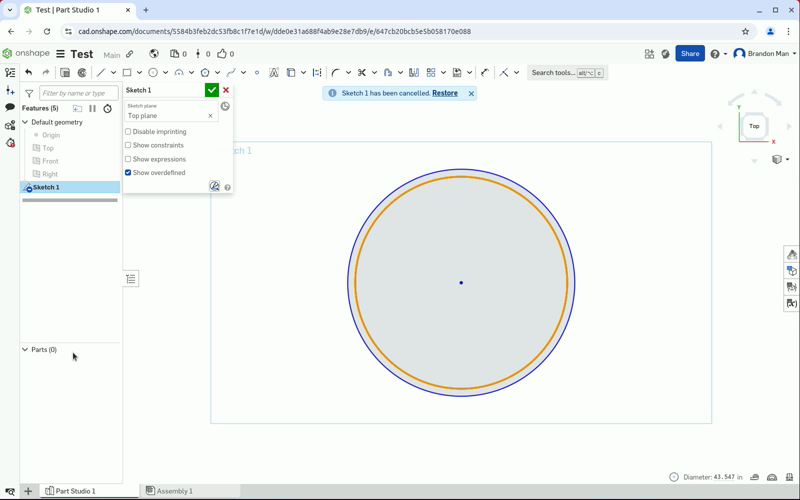
key(shift+e)
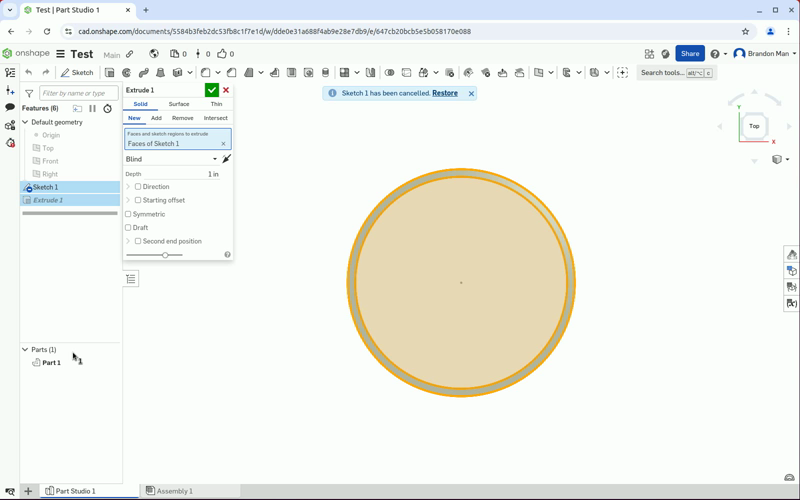
mouse_move(143, 106)
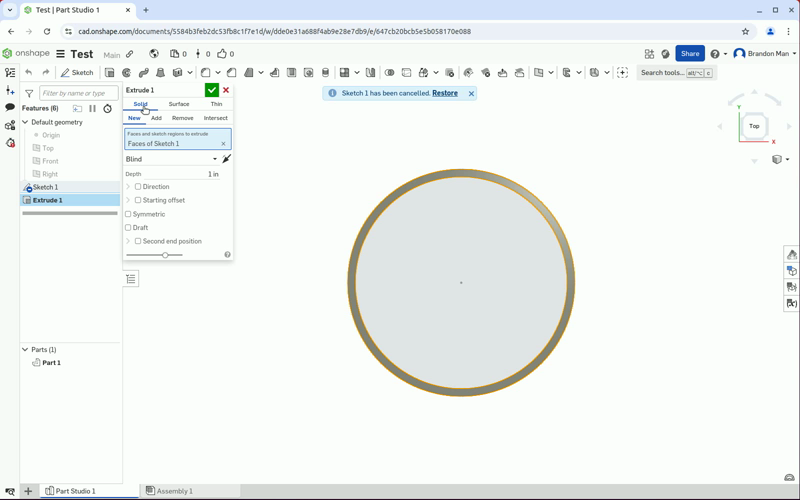
click(143, 106)
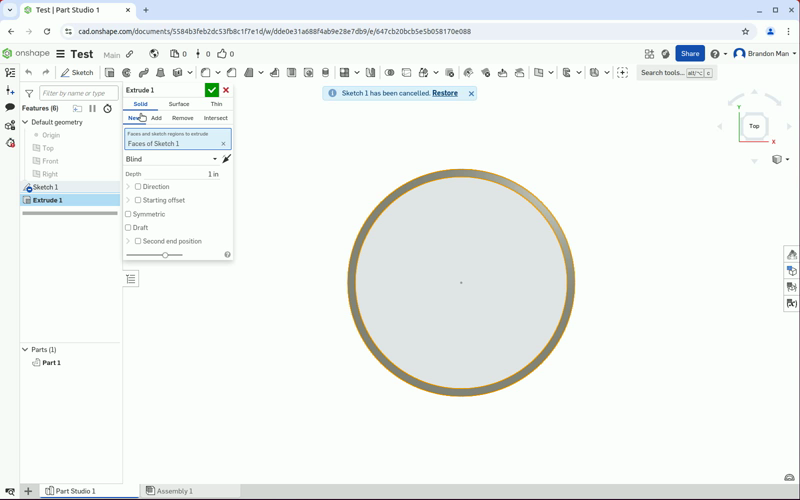
mouse_move(137, 120)
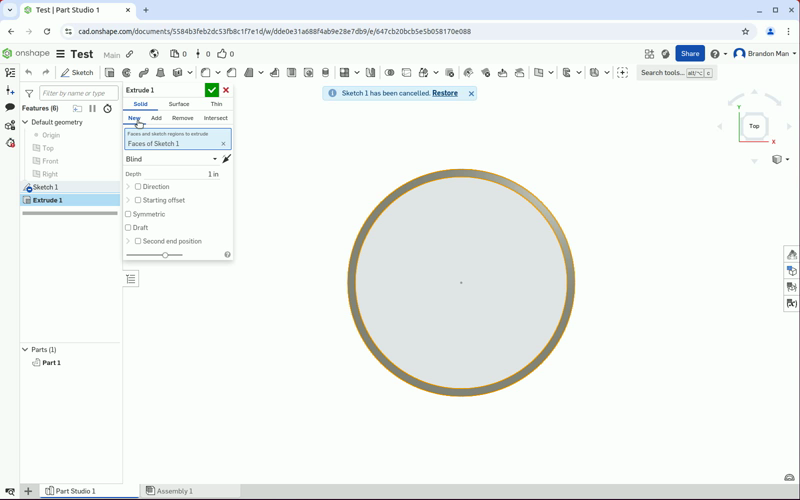
click(137, 120)
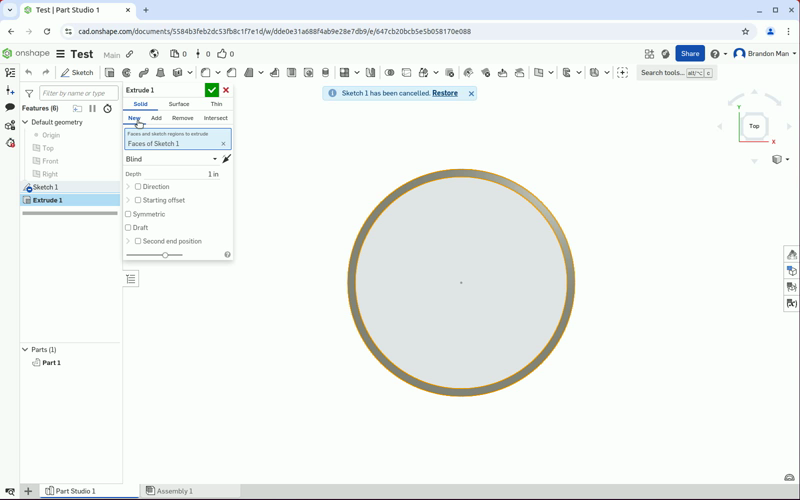
key(tab, 4)
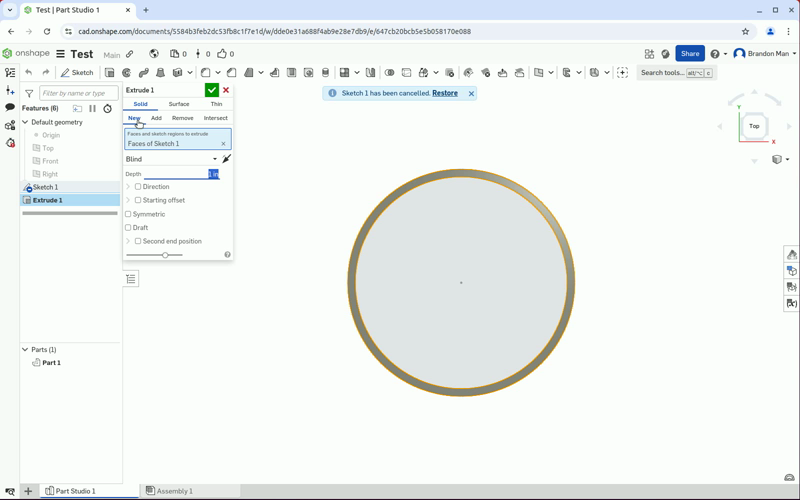
text(3.611)
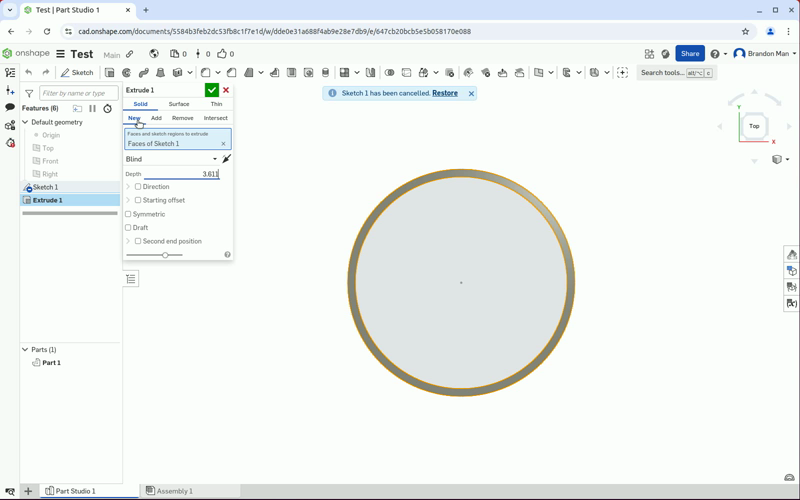
key(enter)
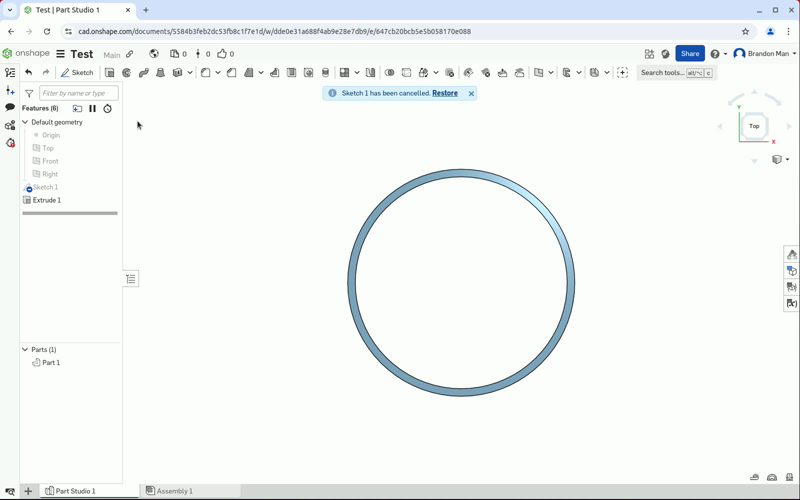
key(shift+h)
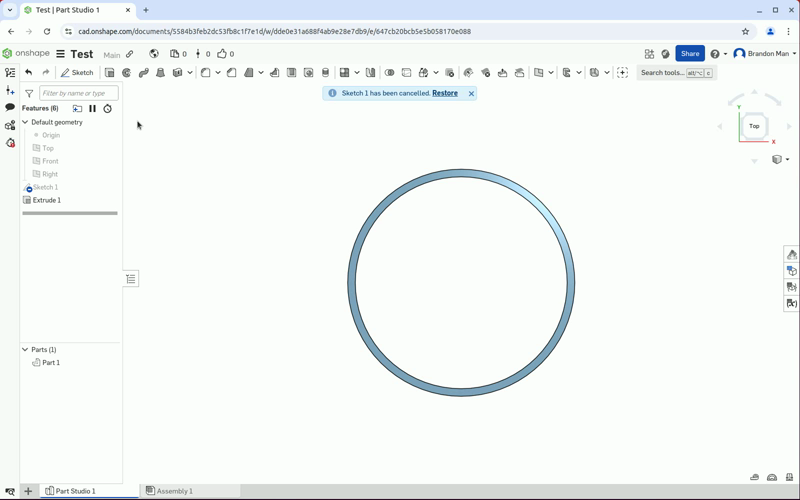
key(shift+h)
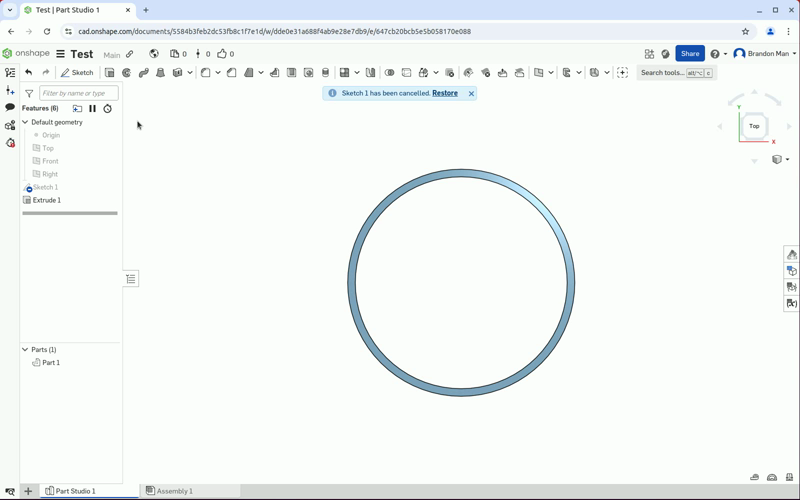
mouse_move(73, 189)
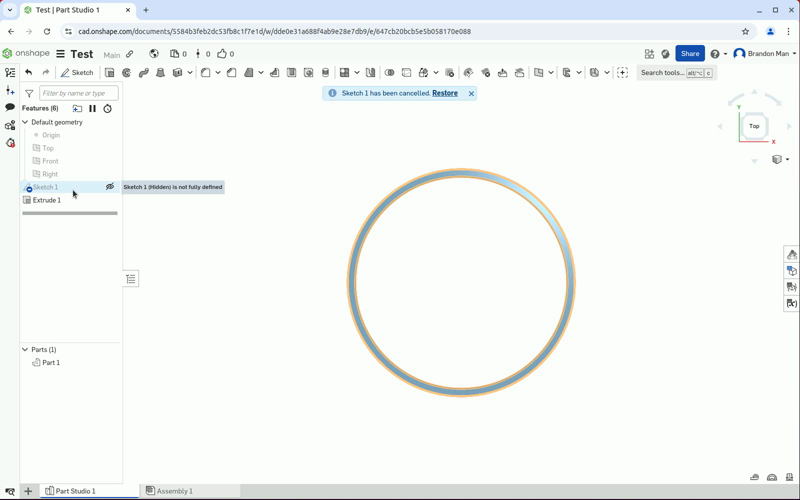
click(73, 189)
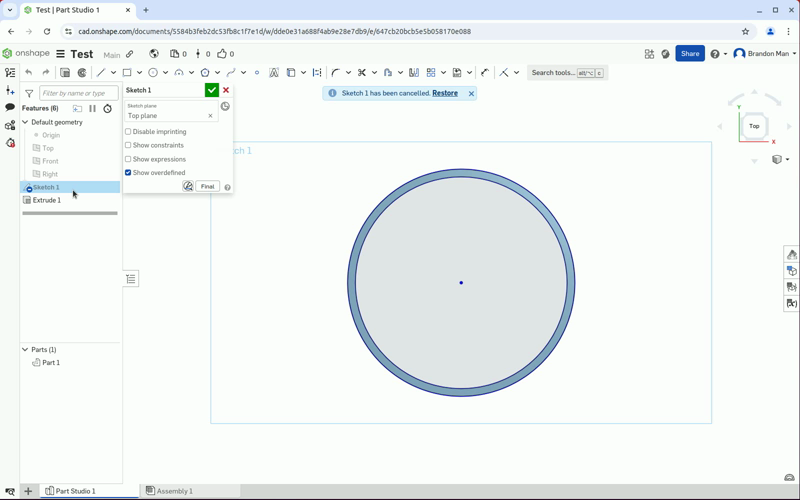
mouse_move(229, 92)
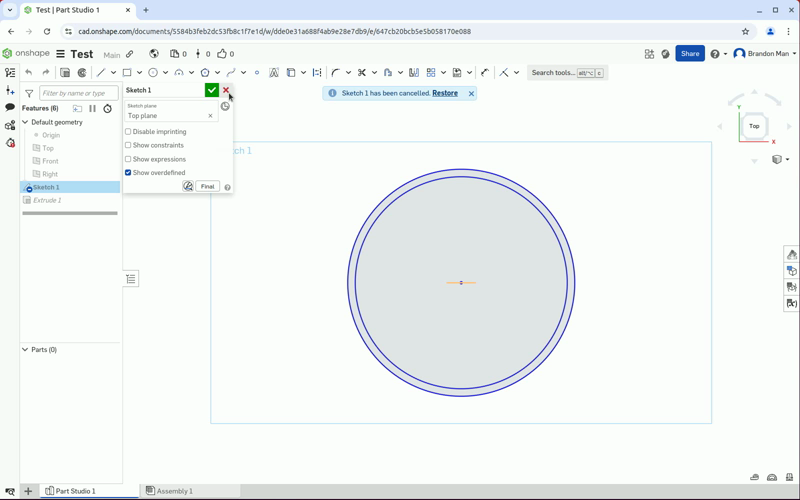
click(229, 92)
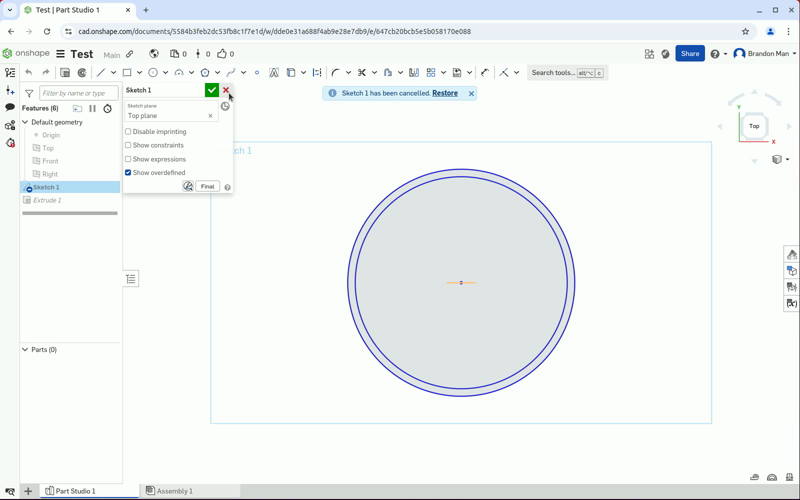
key(shift+s)
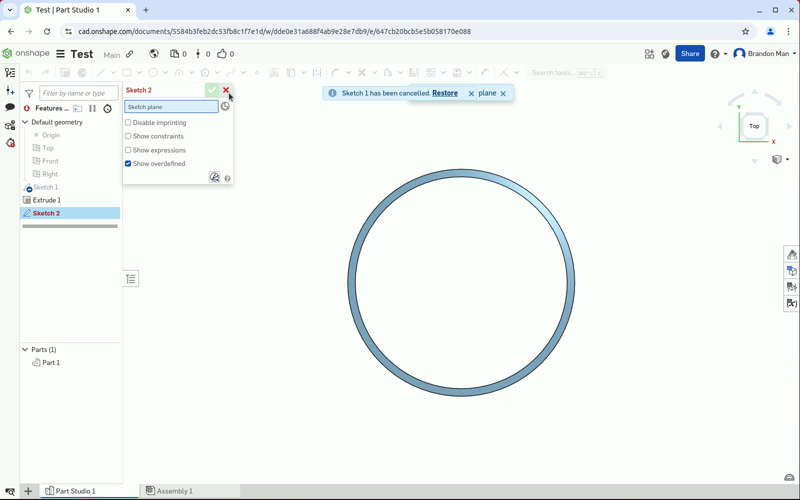
mouse_move(73, 150)
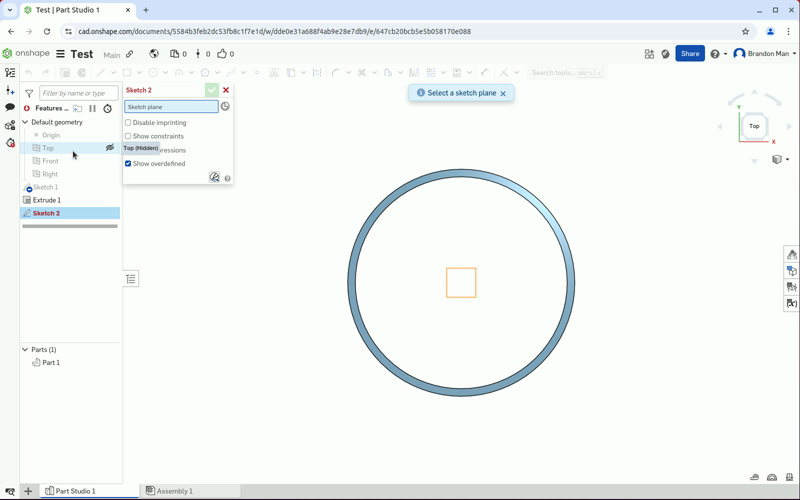
click(73, 150)
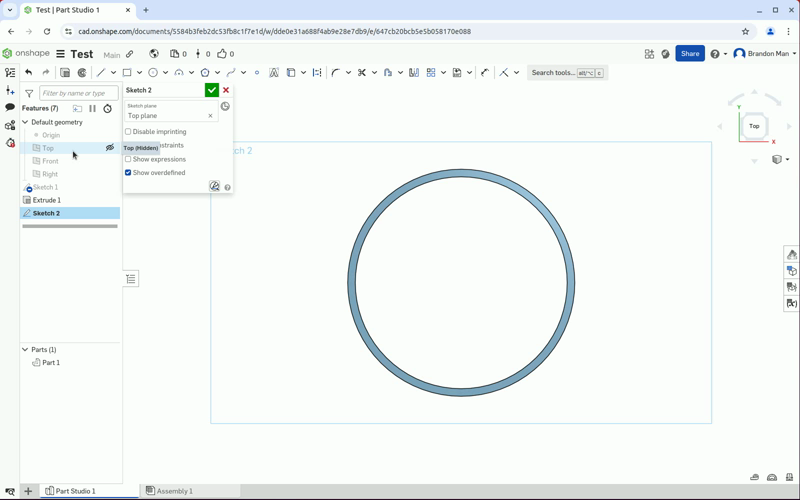
mouse_move(73, 352)
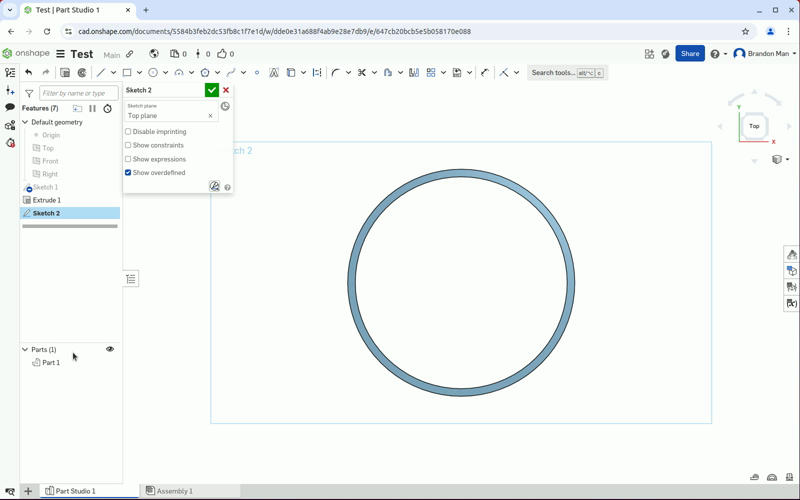
key(y)
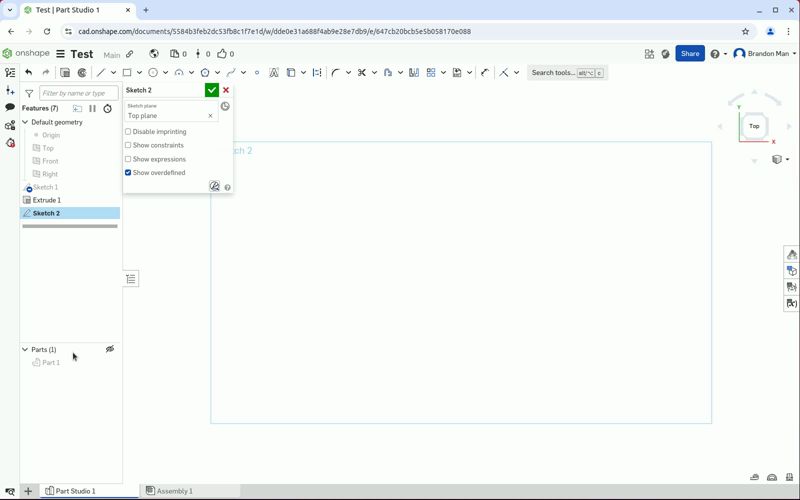
key(c)
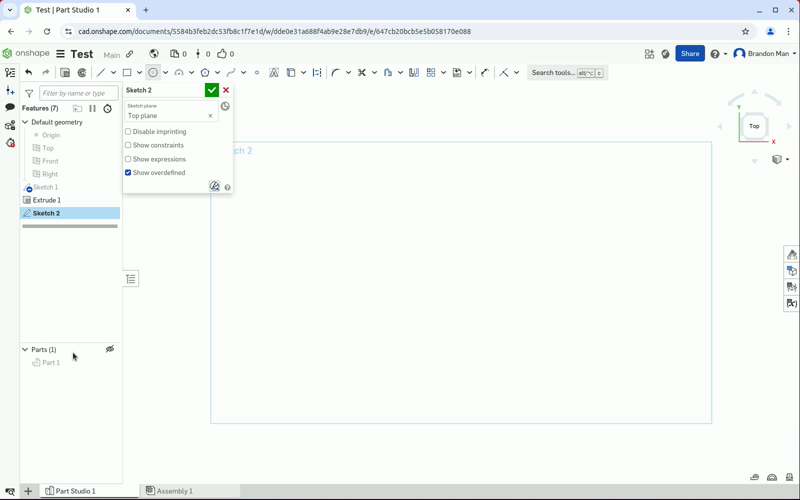
key_down(shift)
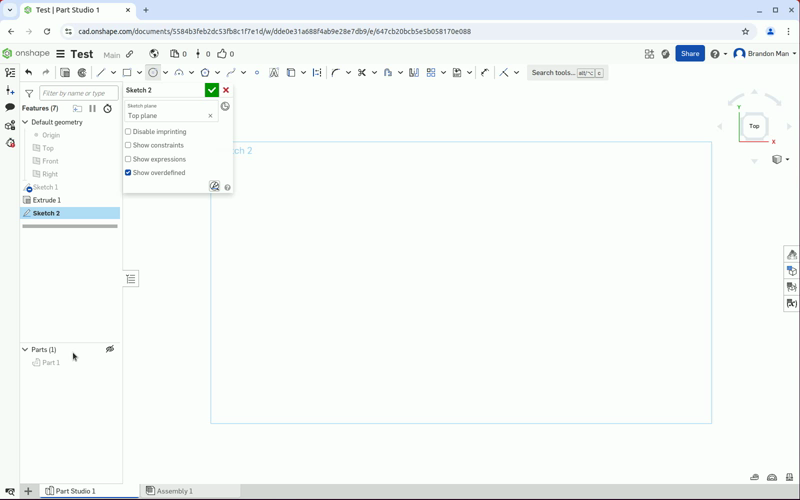
mouse_move(461, 282)
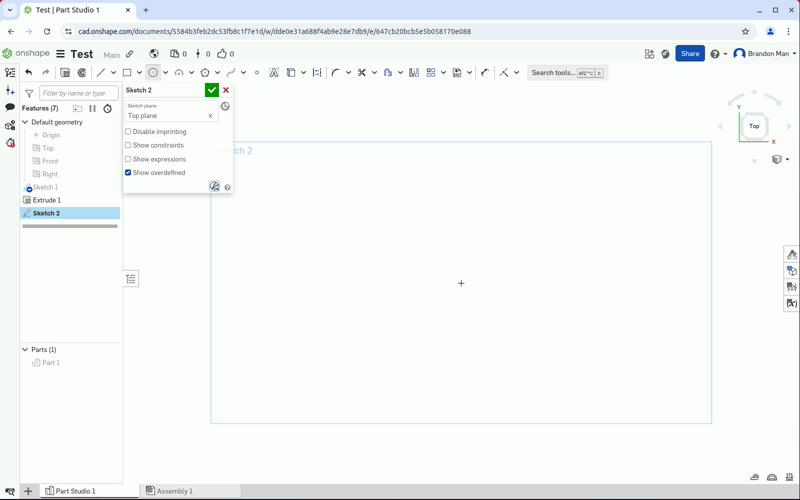
click(461, 282)
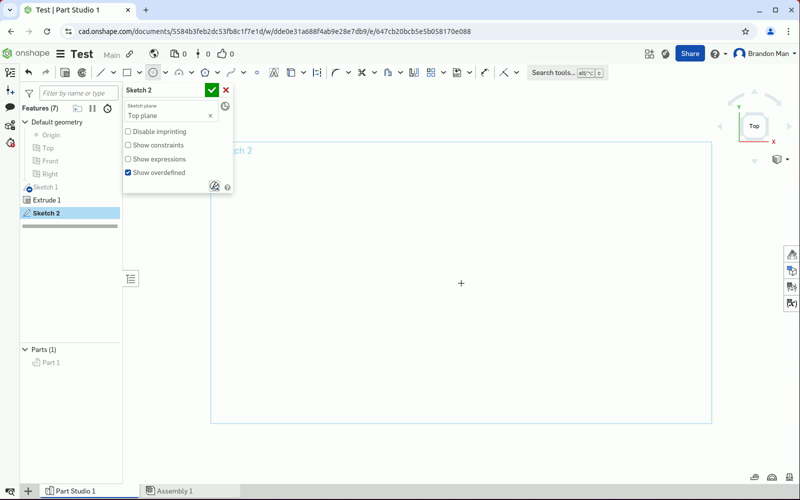
key_up(shift)
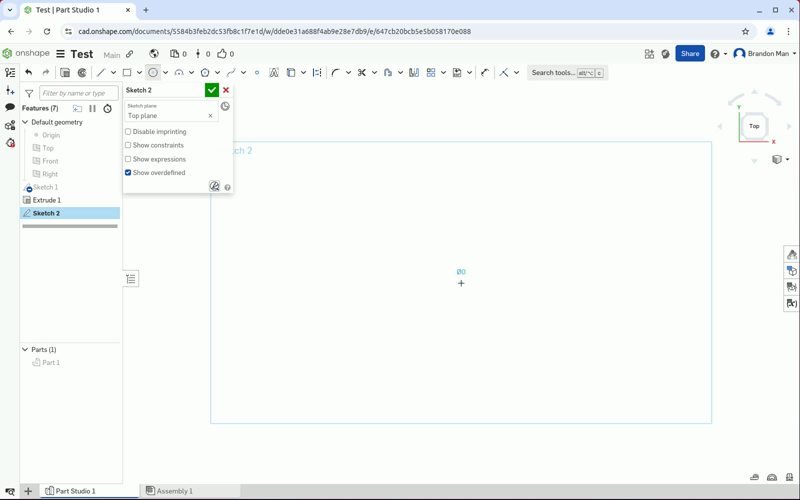
mouse_move(567, 282)
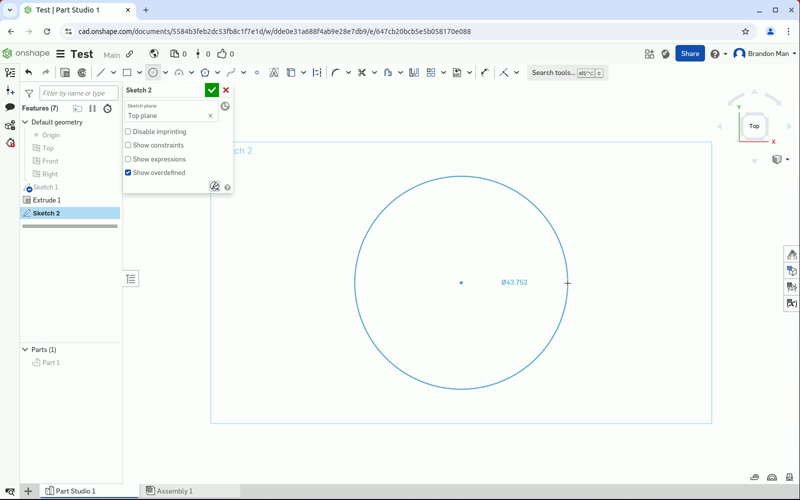
click(567, 282)
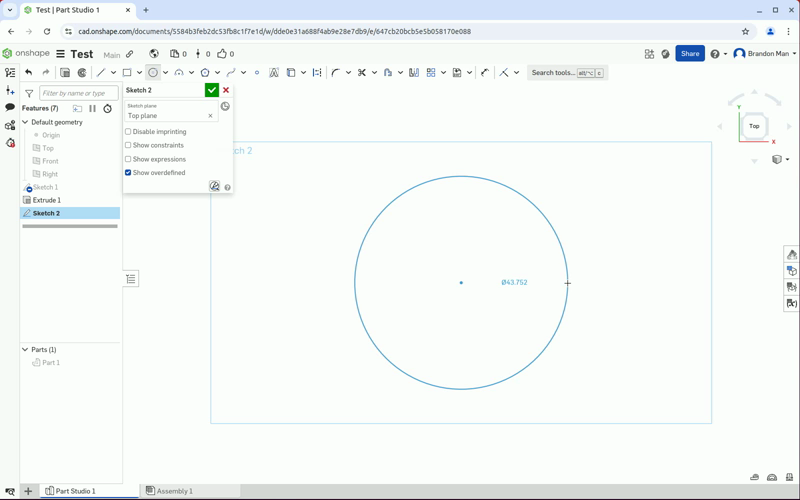
key(esc)
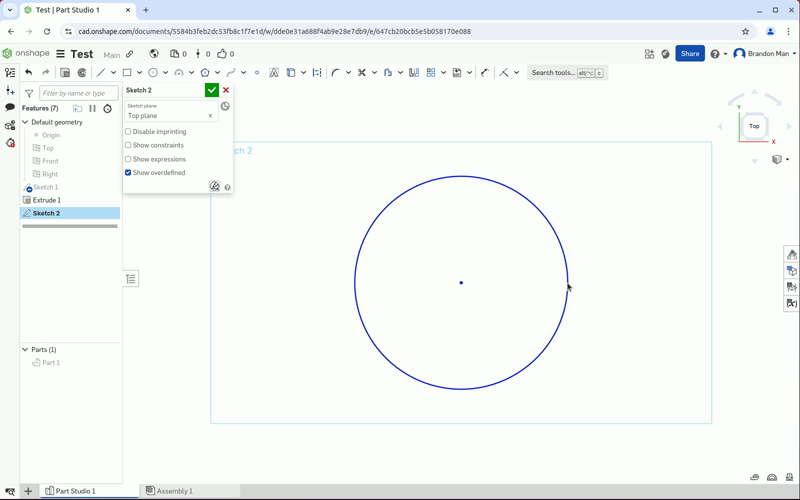
mouse_move(454, 336)
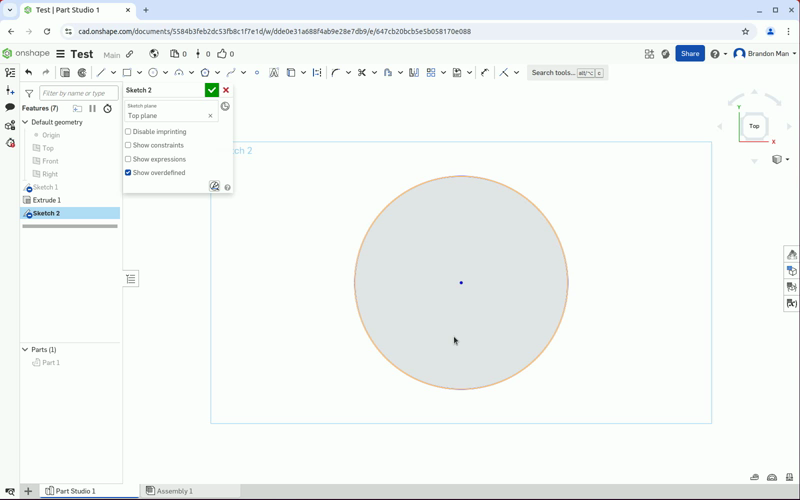
click(454, 336)
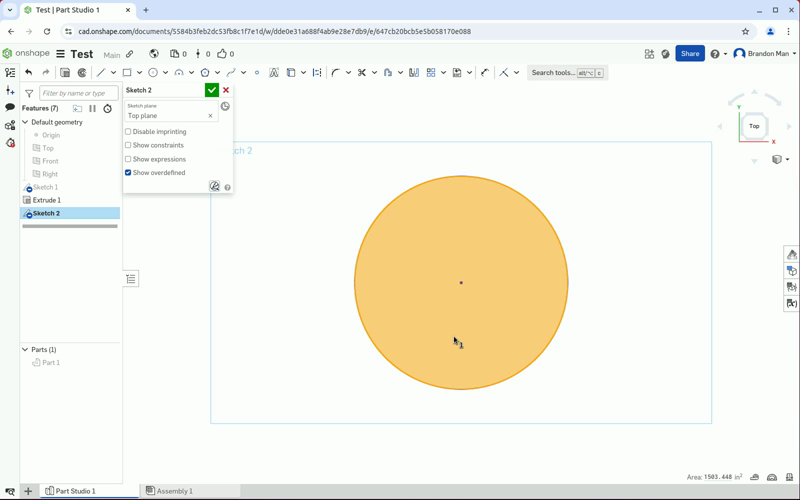
mouse_move(73, 352)
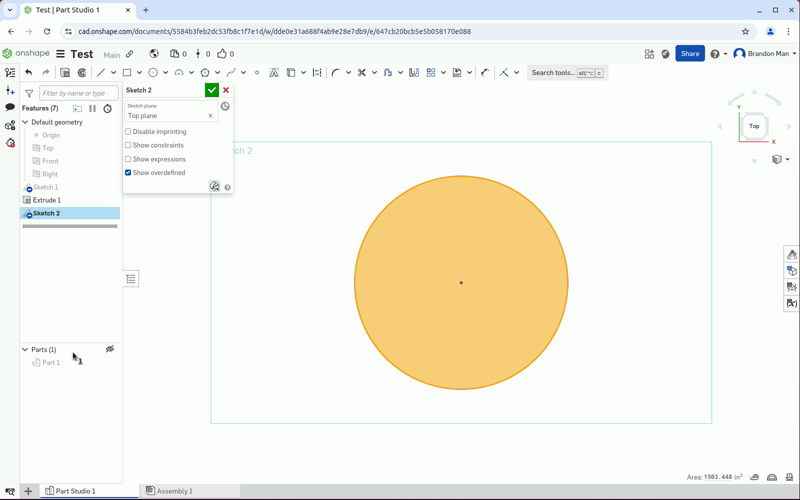
key(shift+y)
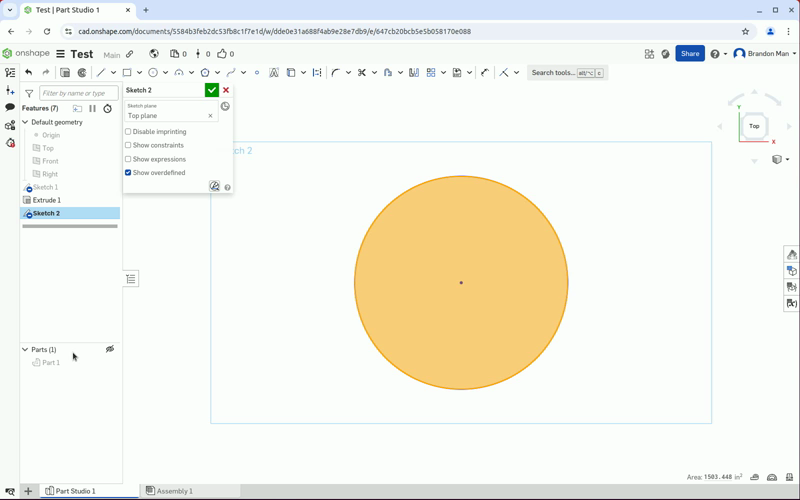
key(shift+e)
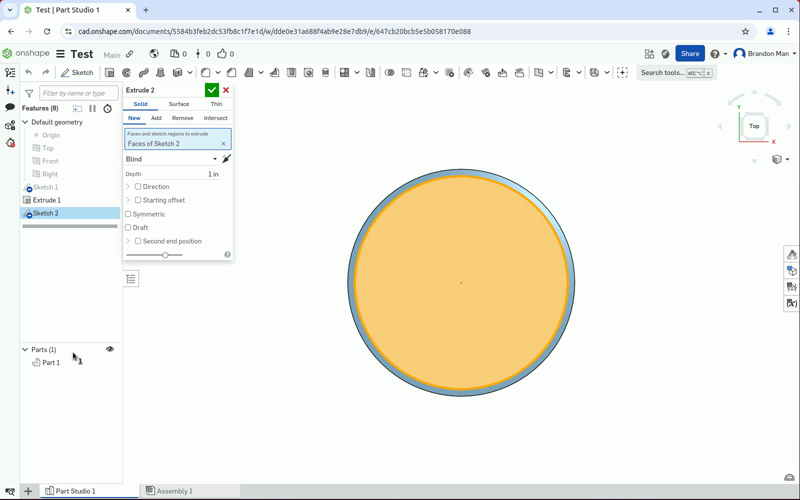
mouse_move(143, 106)
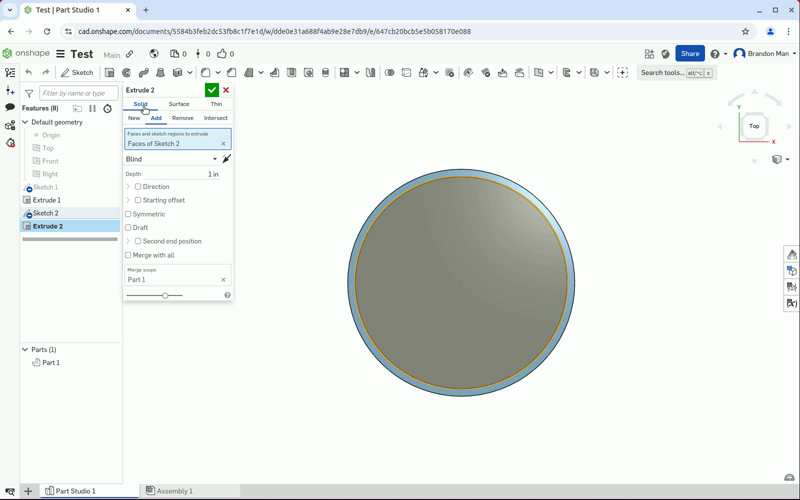
click(143, 106)
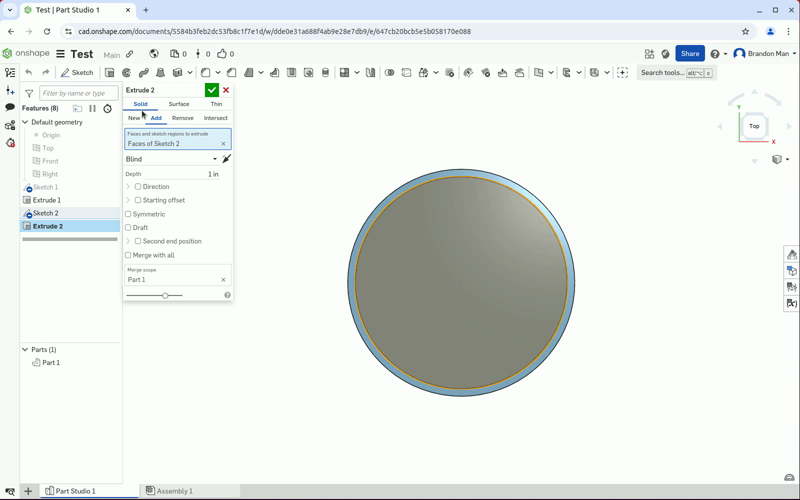
mouse_move(137, 120)
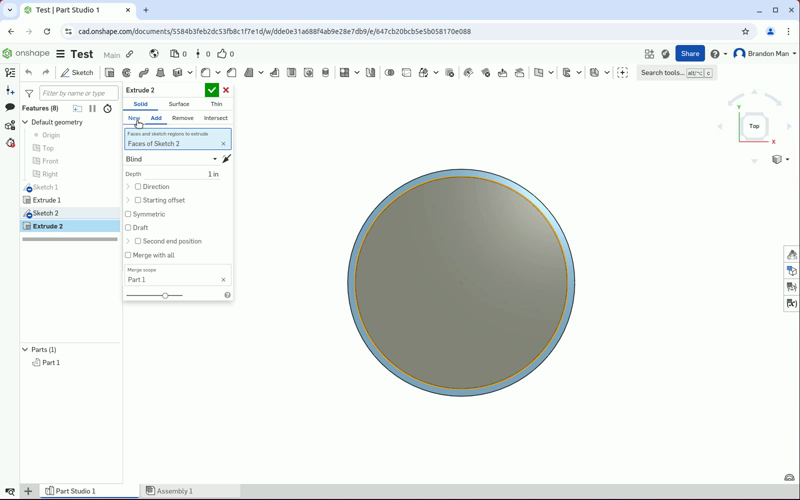
click(137, 120)
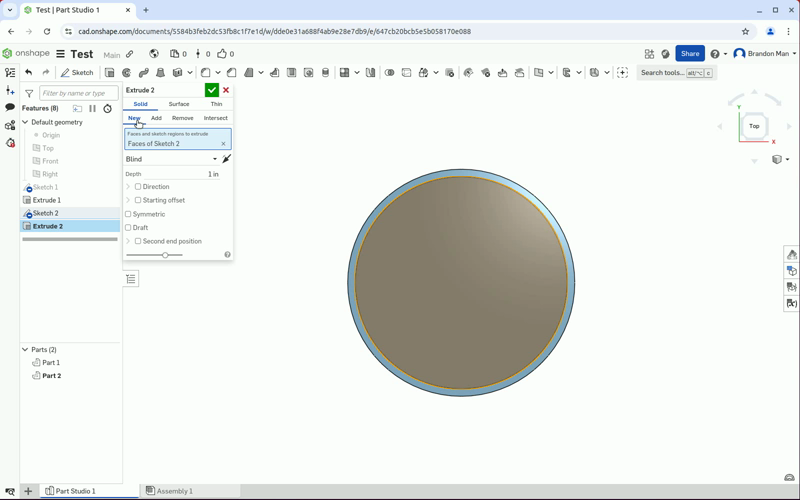
key(tab, 4)
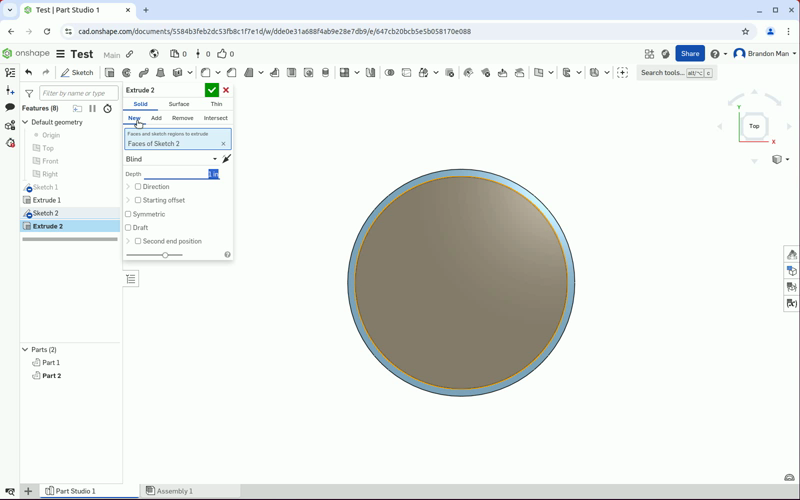
text(1.926)
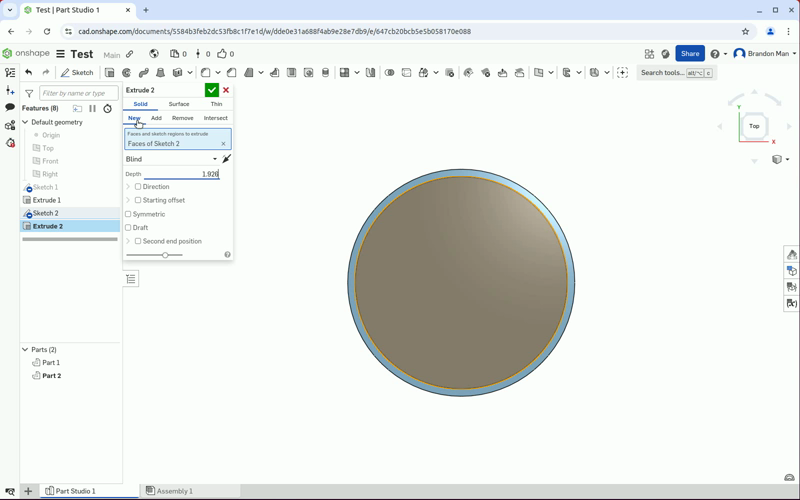
key(enter)
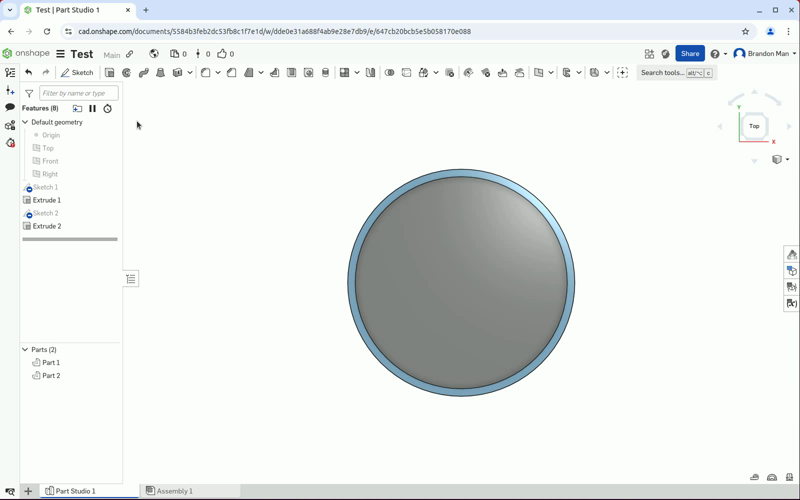
key(shift+h)
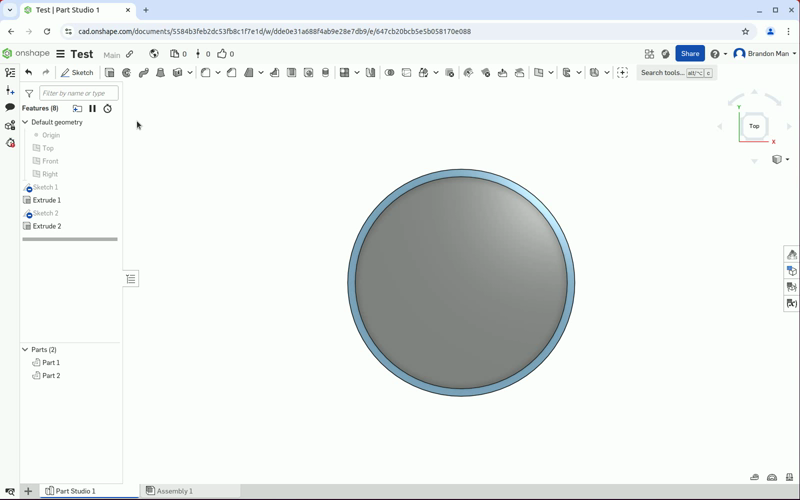
key(shift+h)
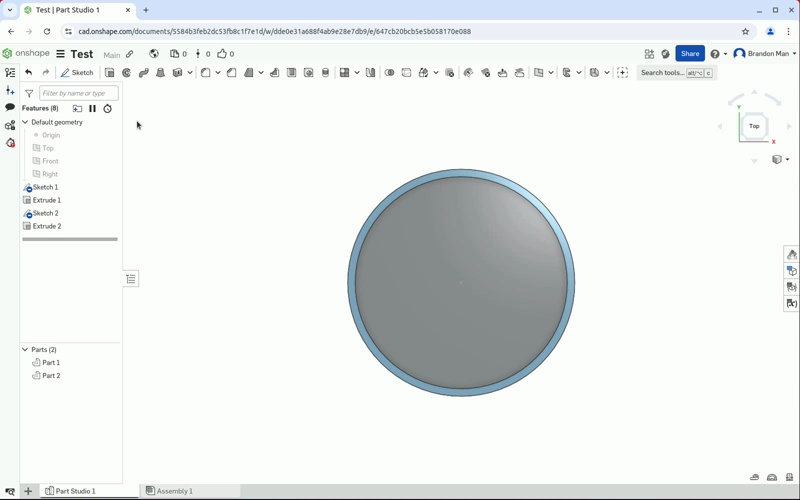
key(shift+7)
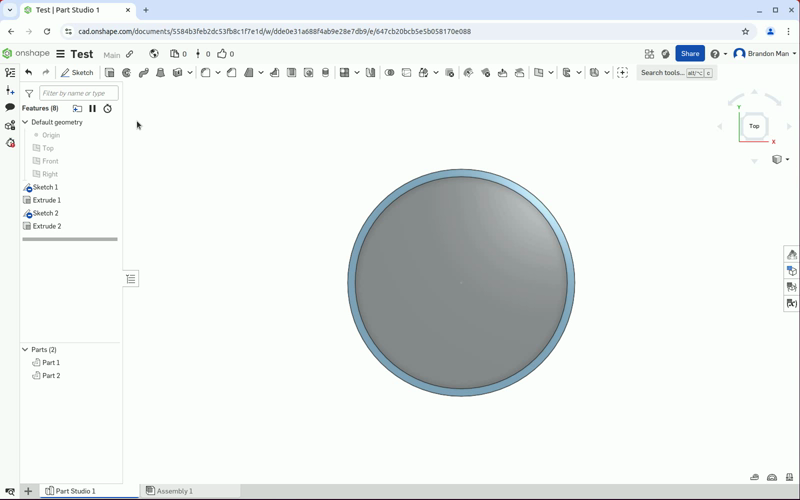
key(up, 3)
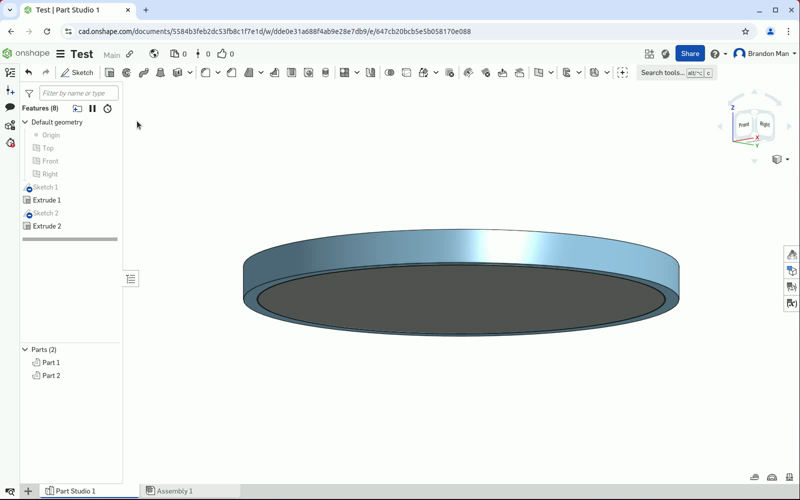
key(left, 3)
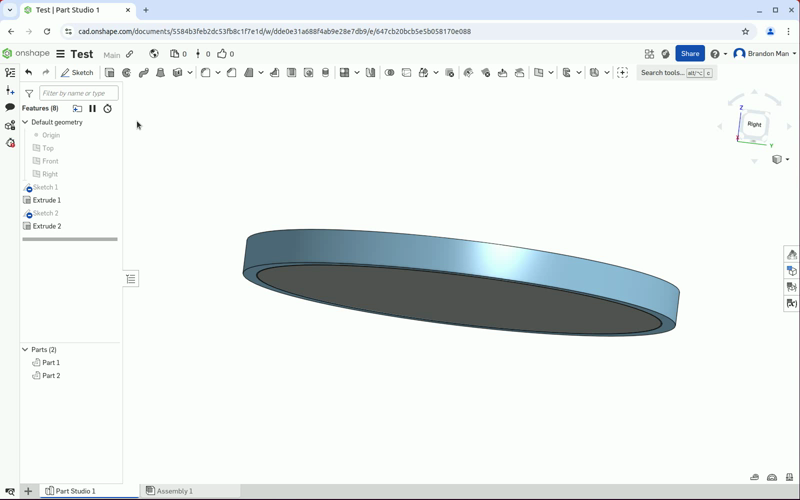
key(right, 3)
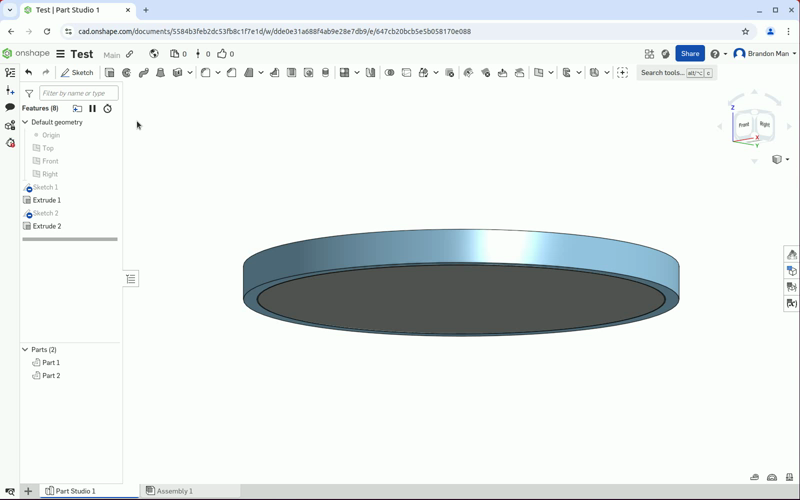
key(down, 3)
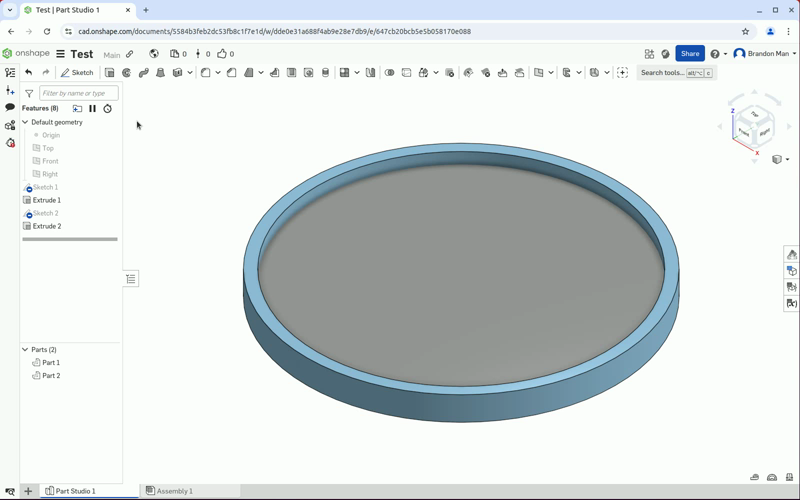
mouse_move(73, 189)
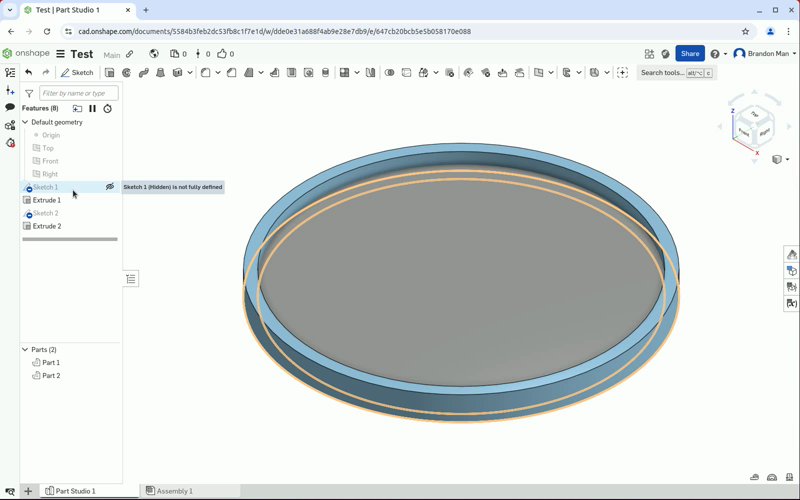
click(73, 189)